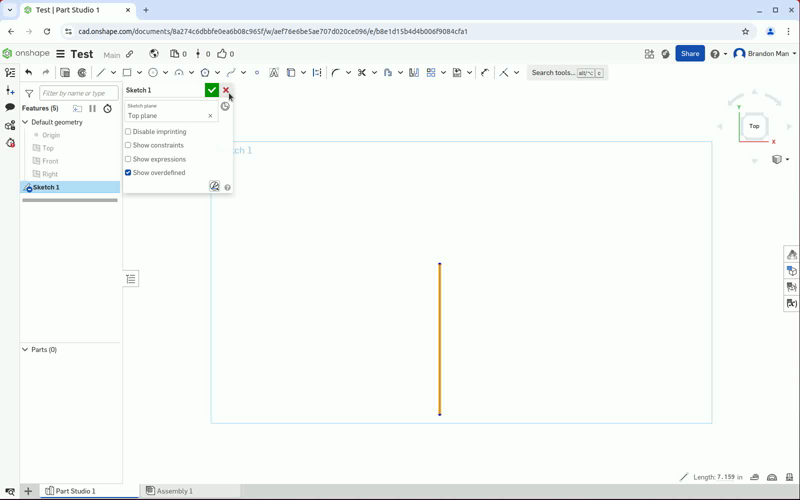
key(shift+h)
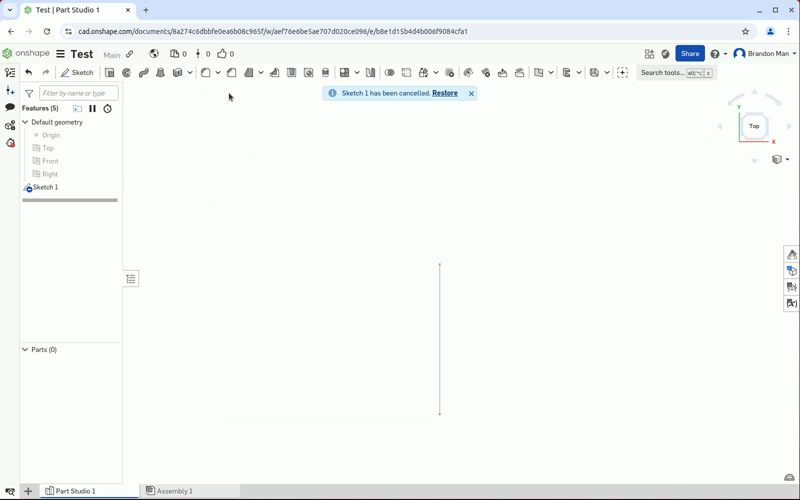
key(shift+s)
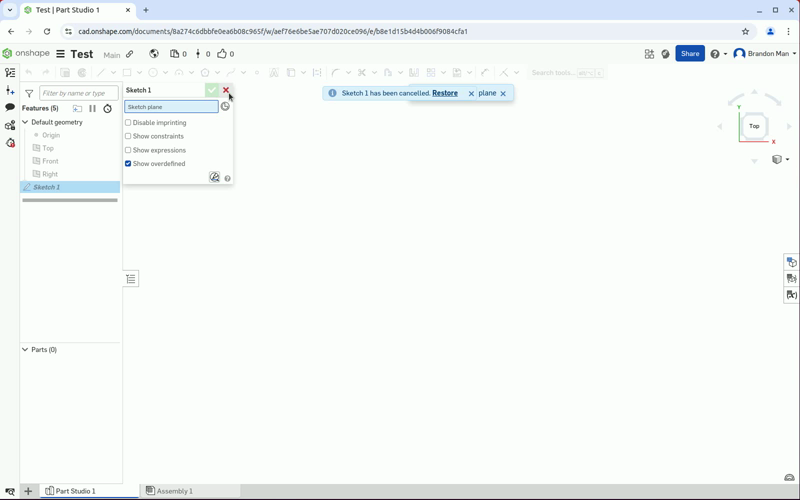
mouse_move(73, 150)
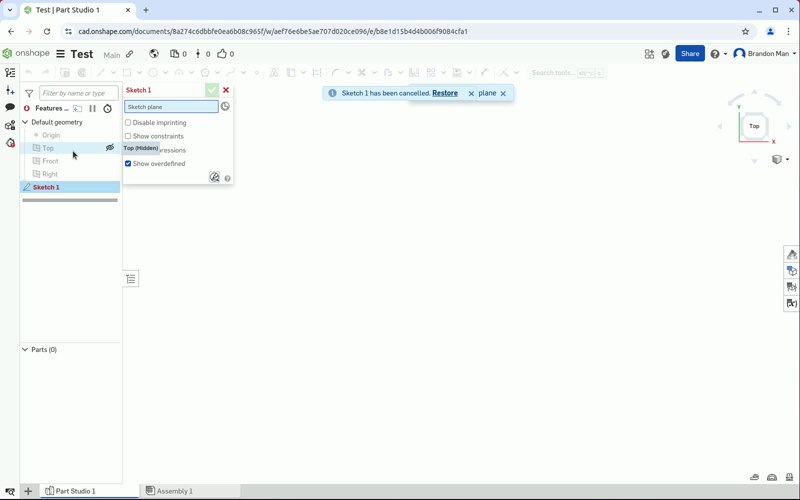
click(73, 150)
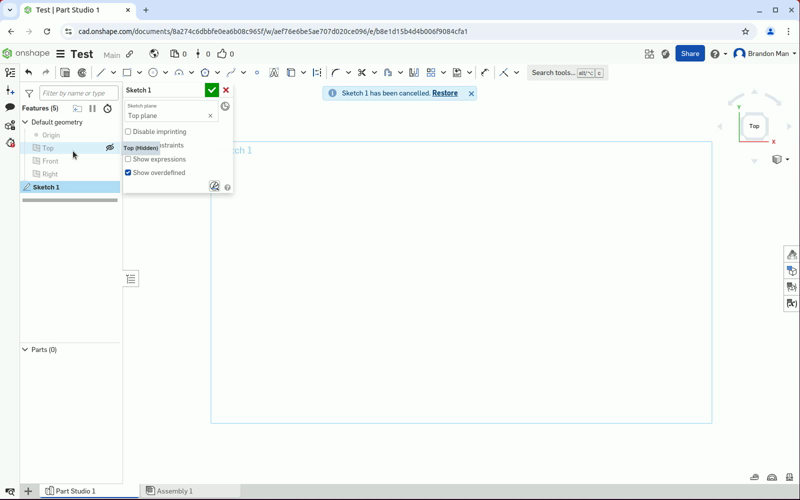
mouse_move(73, 352)
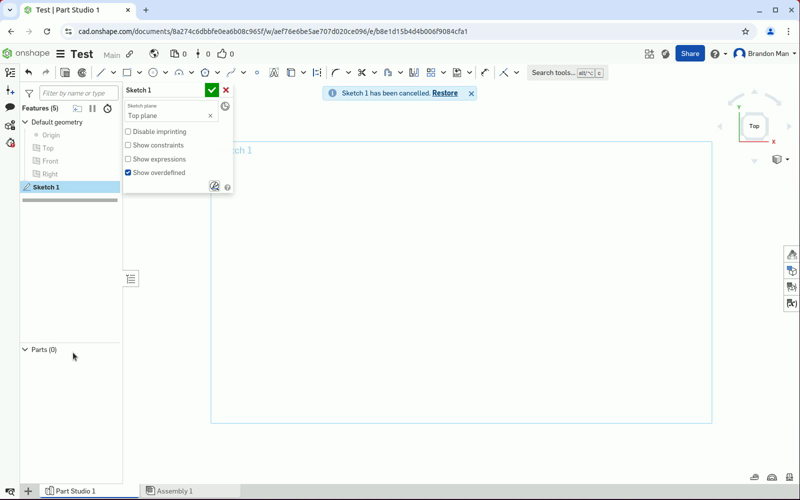
key(y)
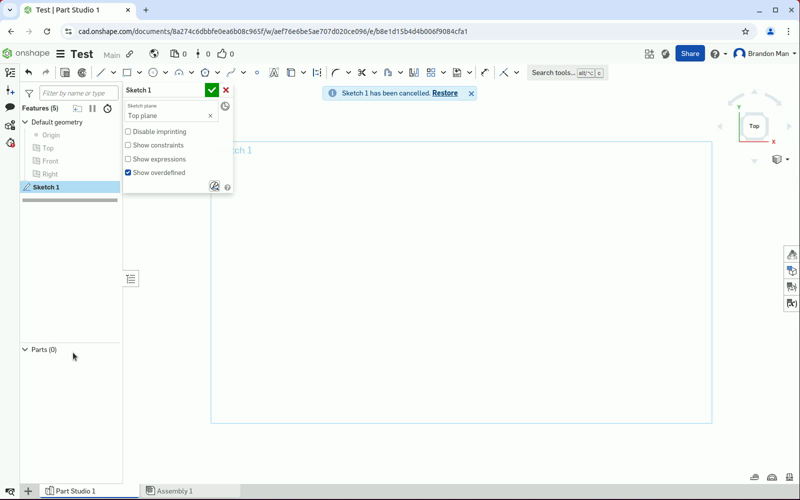
key(c)
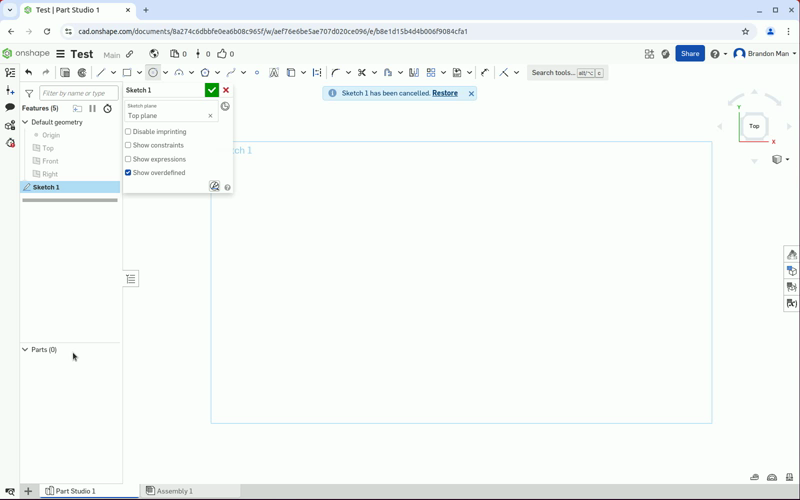
key_down(shift)
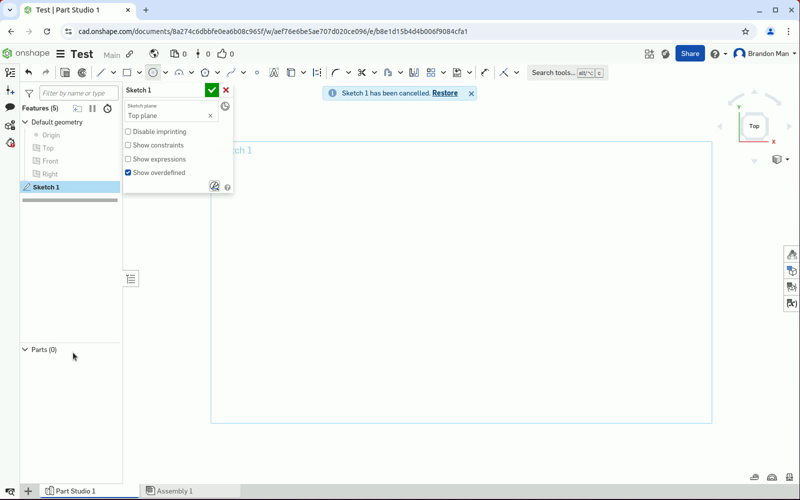
mouse_move(461, 282)
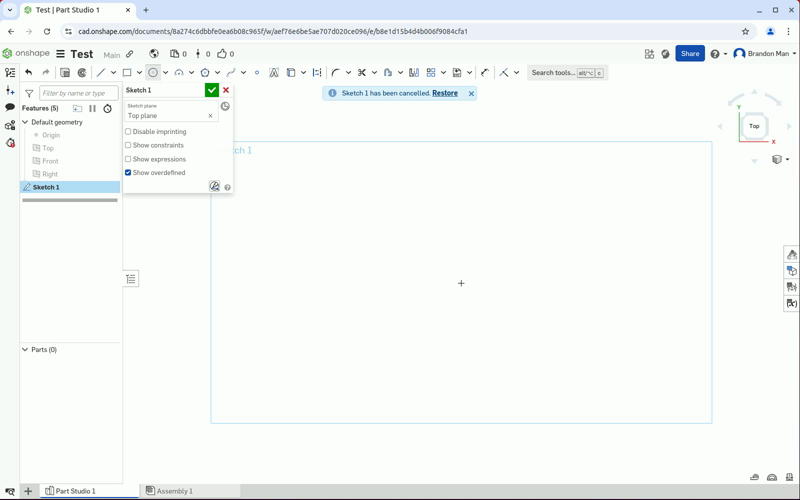
click(461, 282)
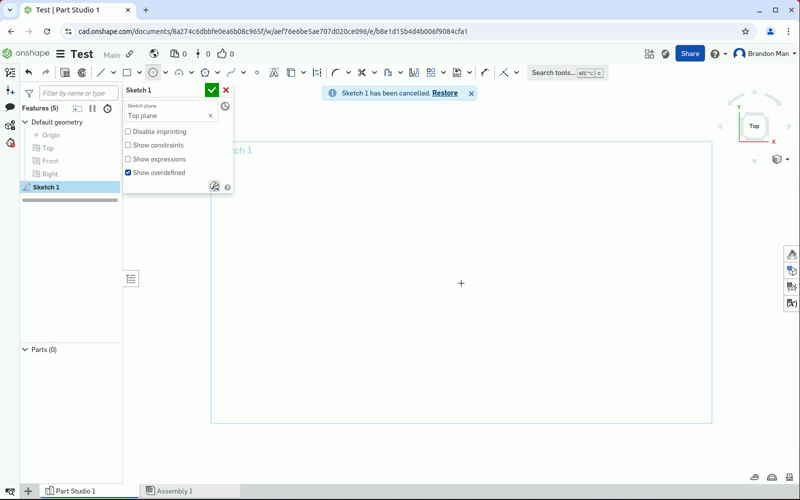
key_up(shift)
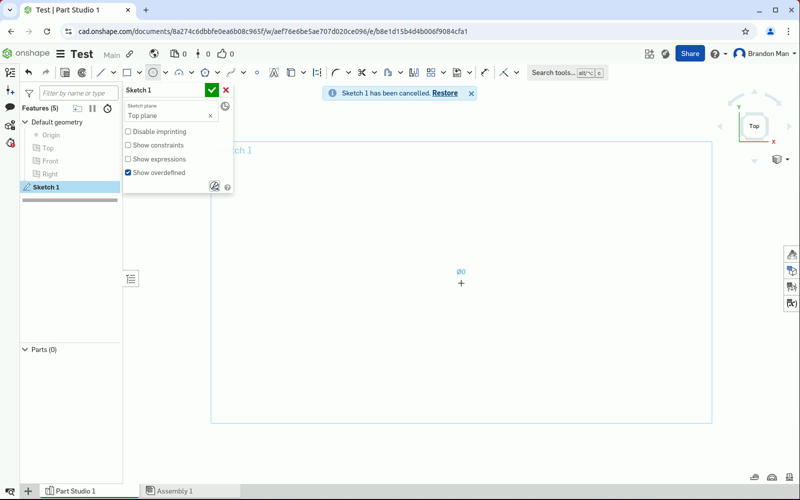
mouse_move(574, 282)
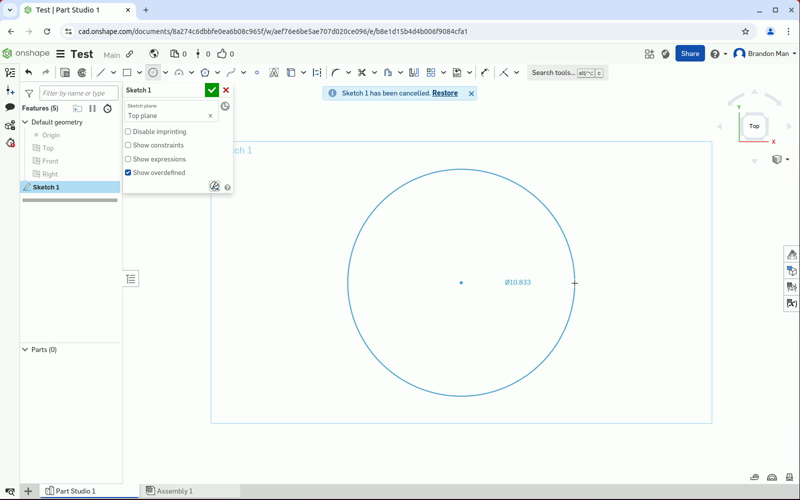
click(574, 282)
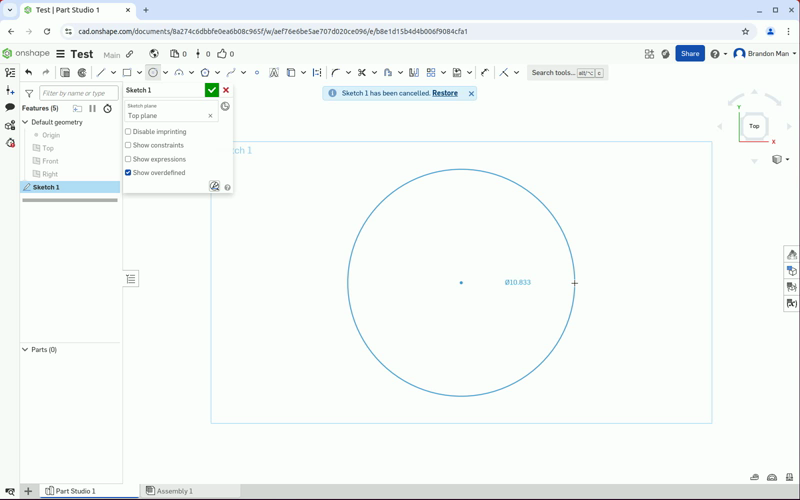
key(esc)
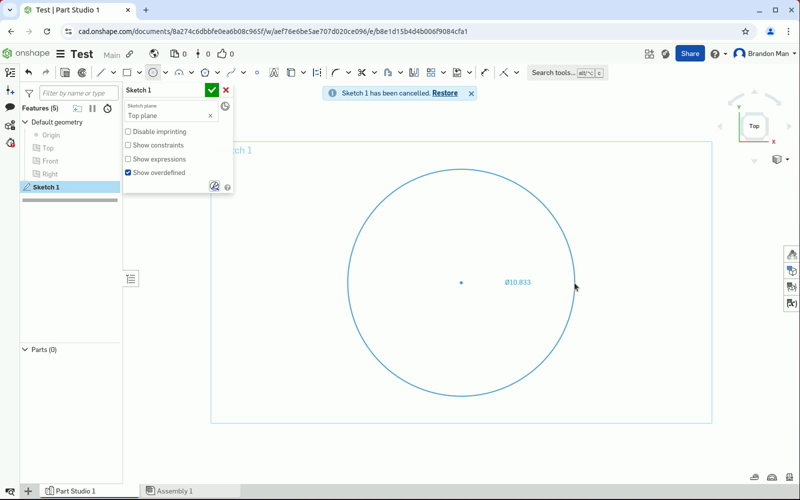
mouse_move(495, 207)
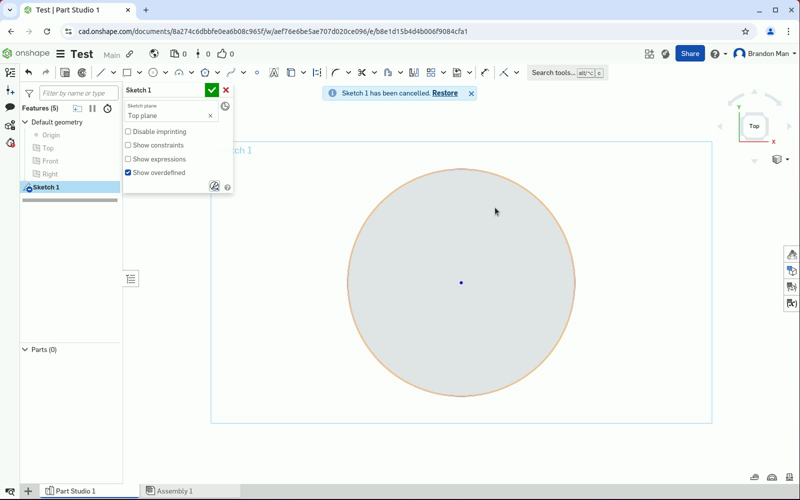
click(495, 207)
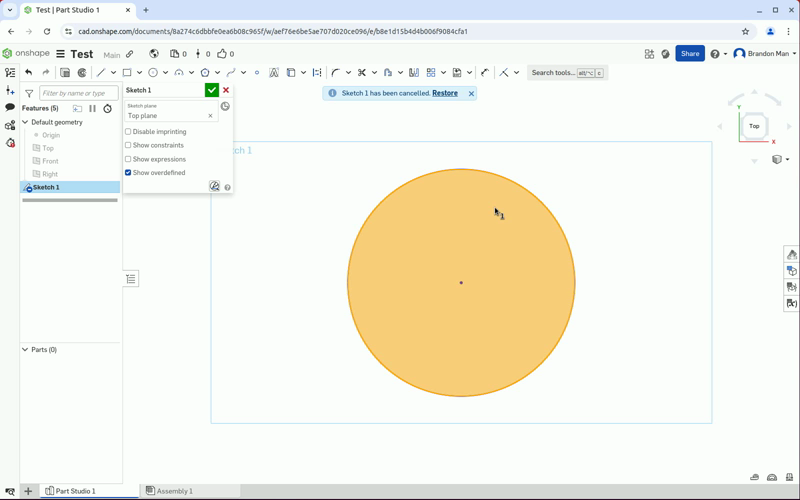
mouse_move(73, 352)
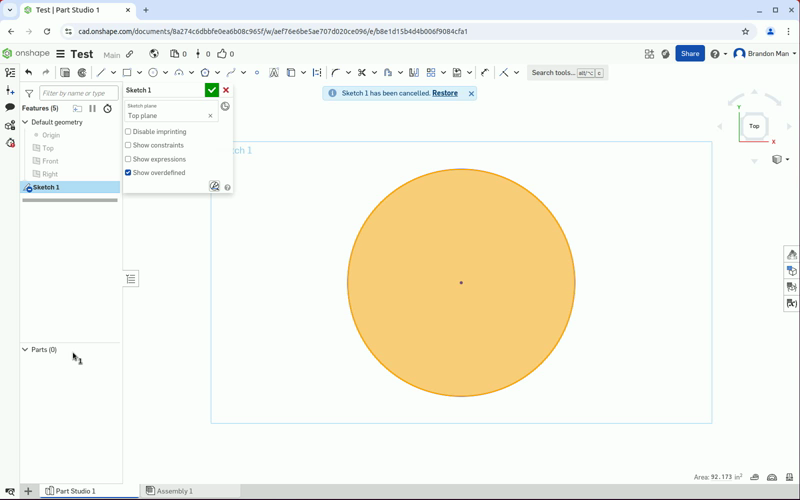
key(shift+y)
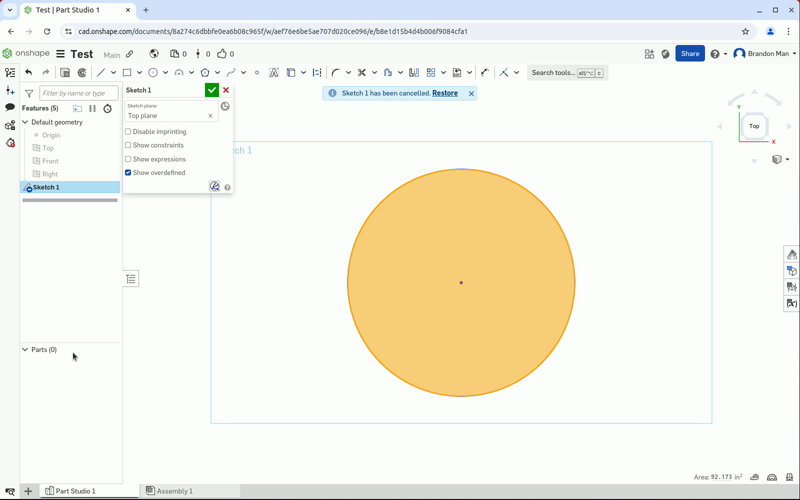
key(shift+e)
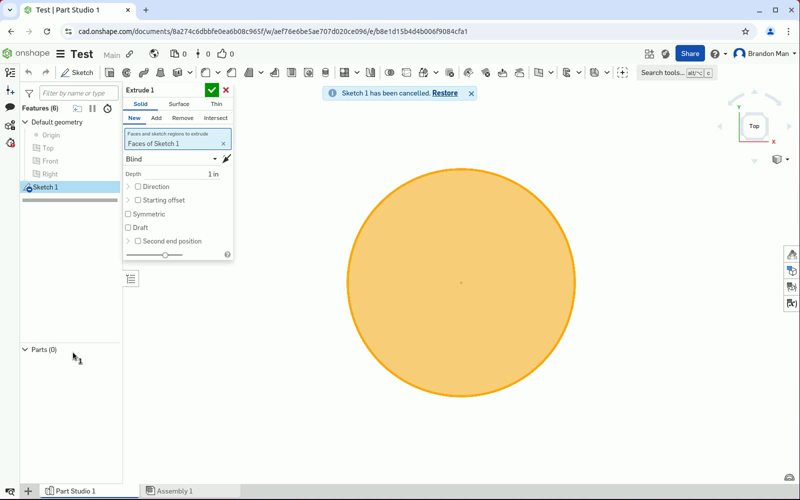
mouse_move(143, 106)
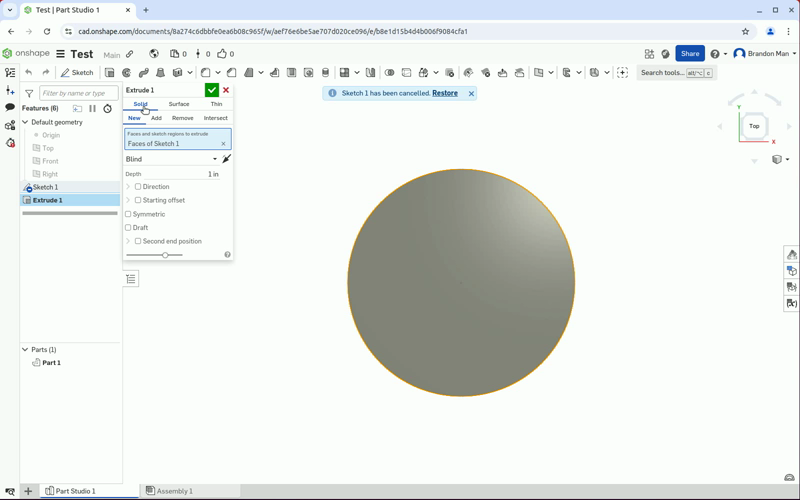
click(143, 106)
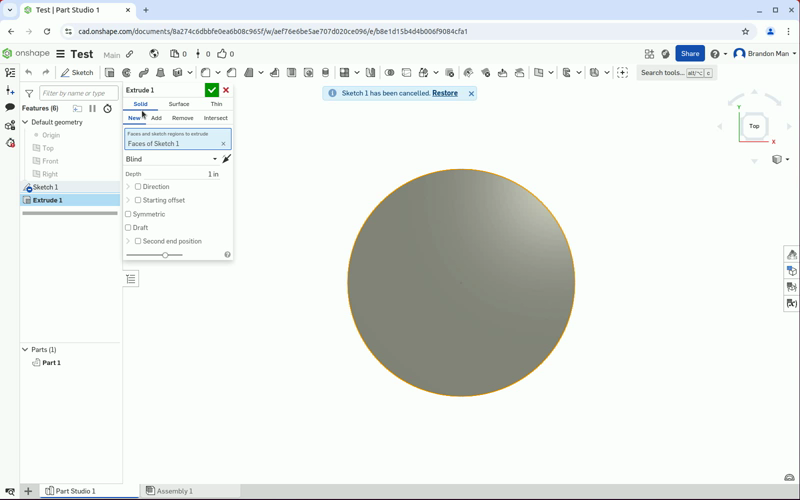
mouse_move(137, 120)
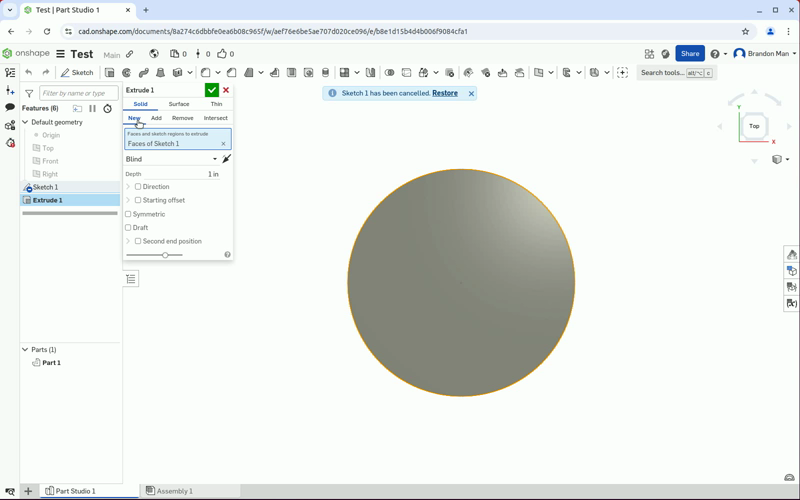
click(137, 120)
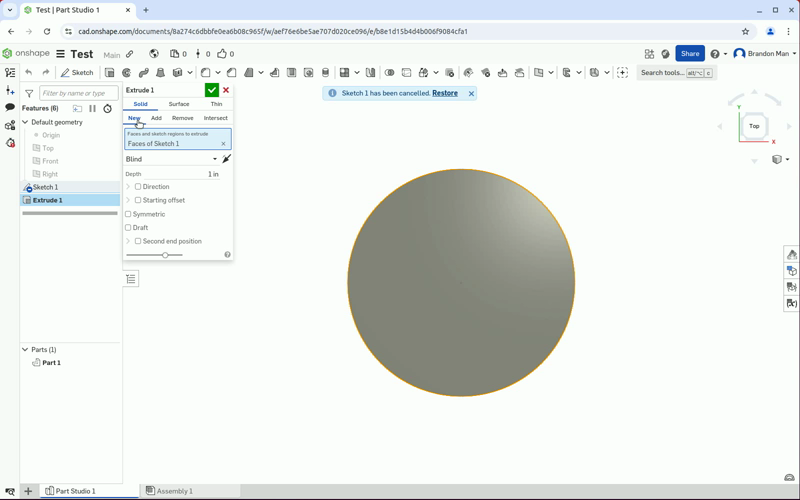
key(tab, 4)
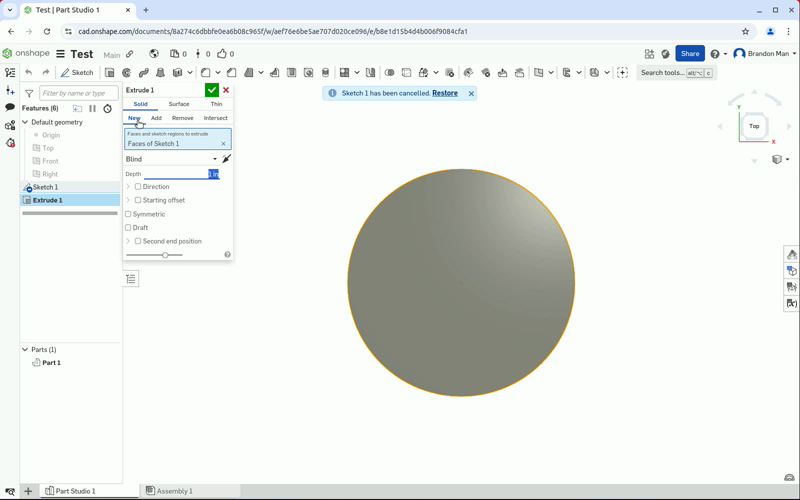
text(0.559)
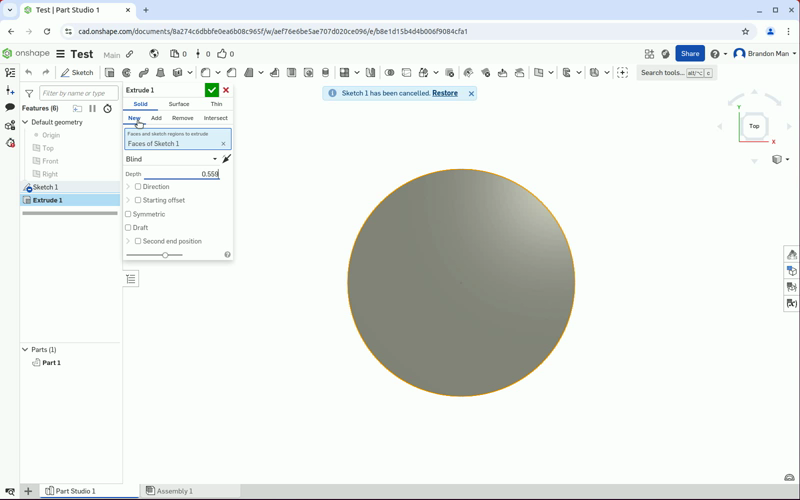
key(enter)
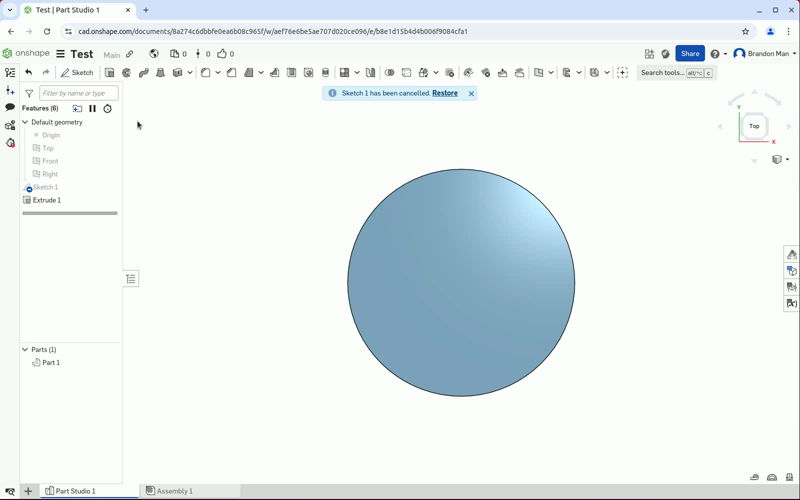
key(shift+h)
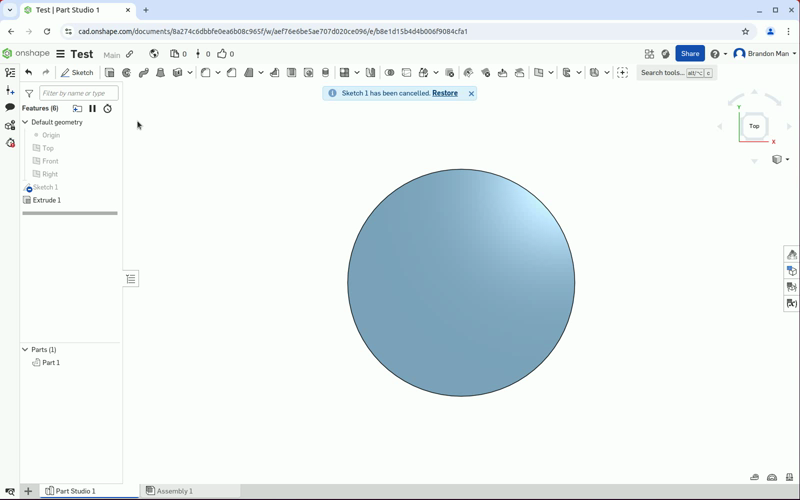
key(shift+h)
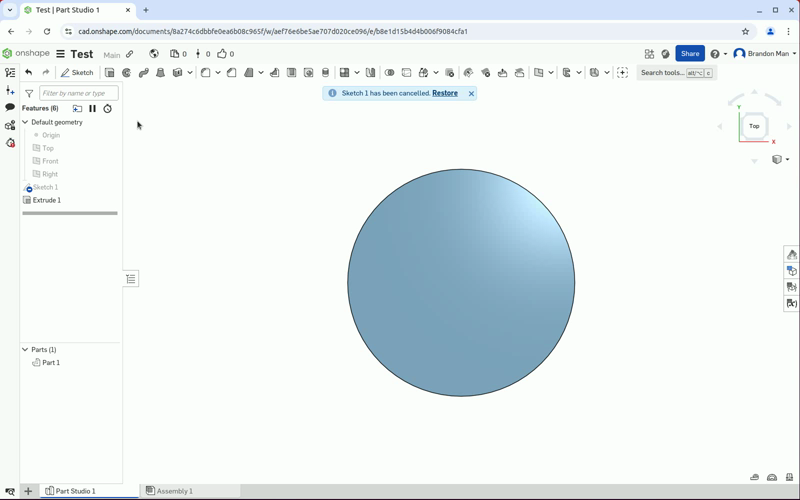
mouse_move(73, 189)
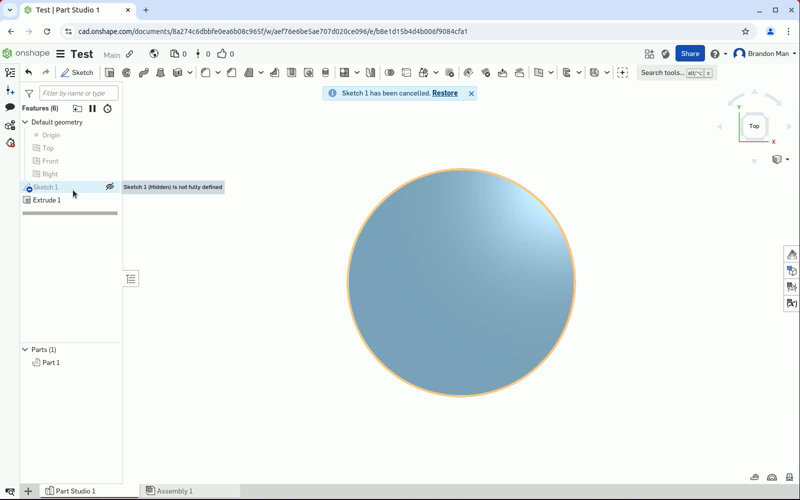
click(73, 189)
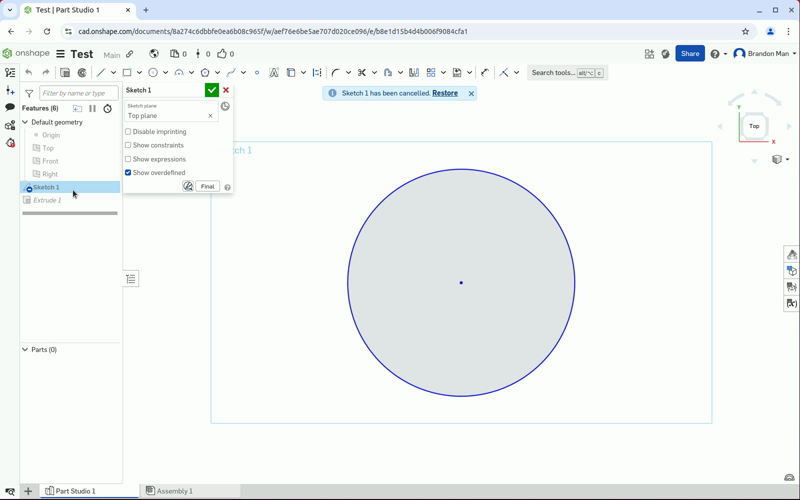
mouse_move(229, 92)
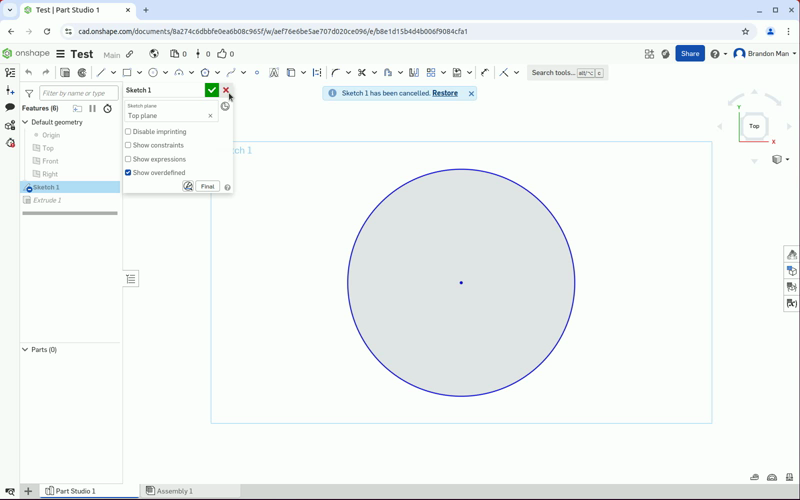
click(229, 92)
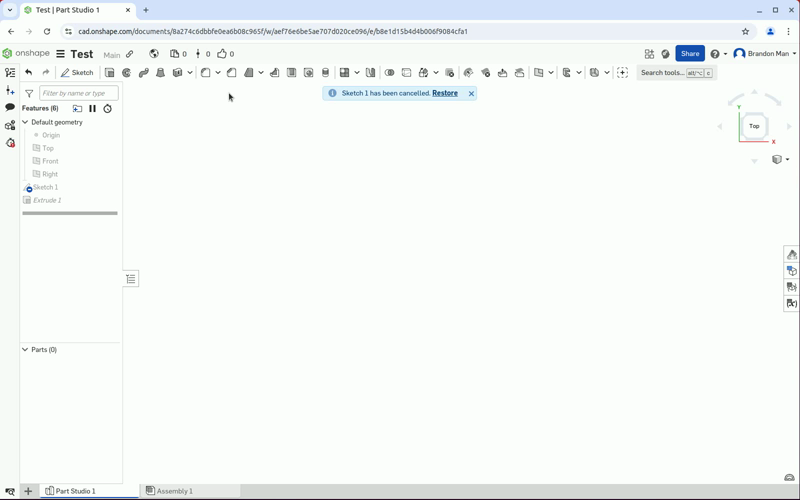
mouse_move(541, 75)
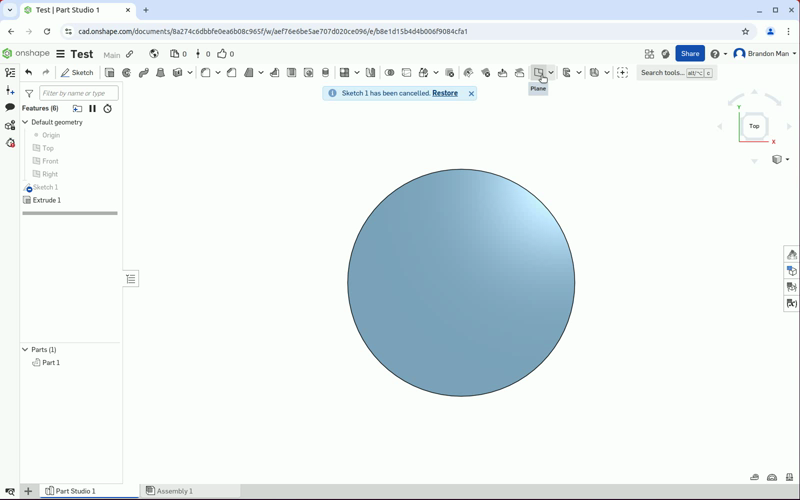
click(541, 75)
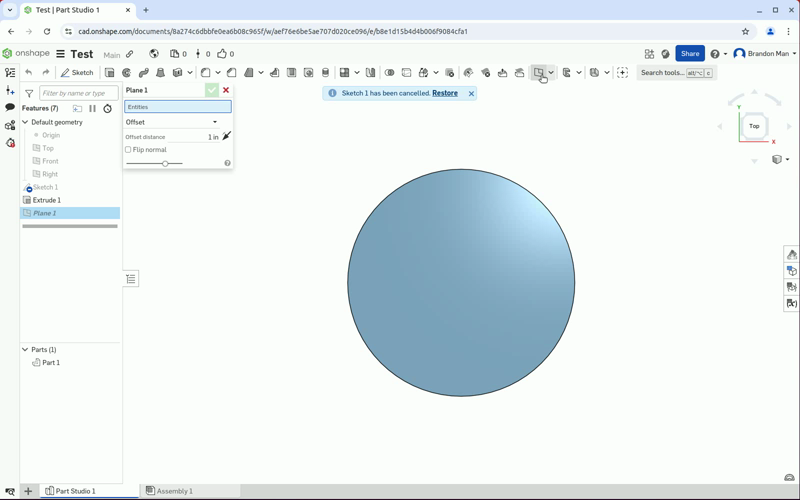
mouse_move(73, 150)
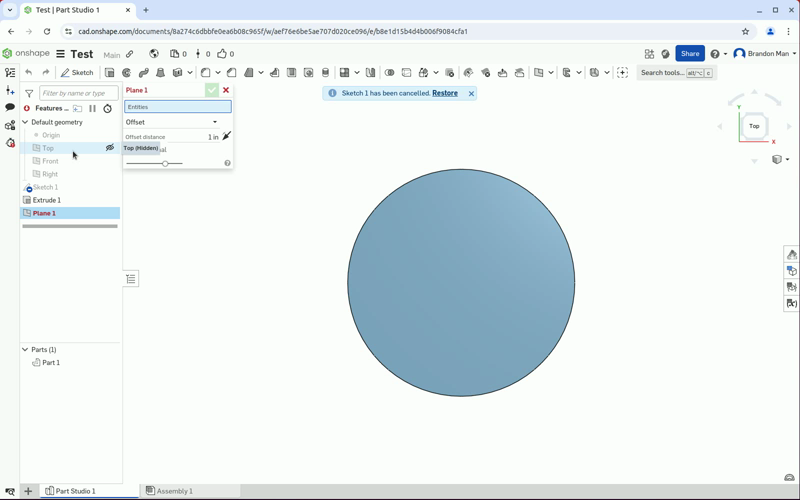
click(73, 150)
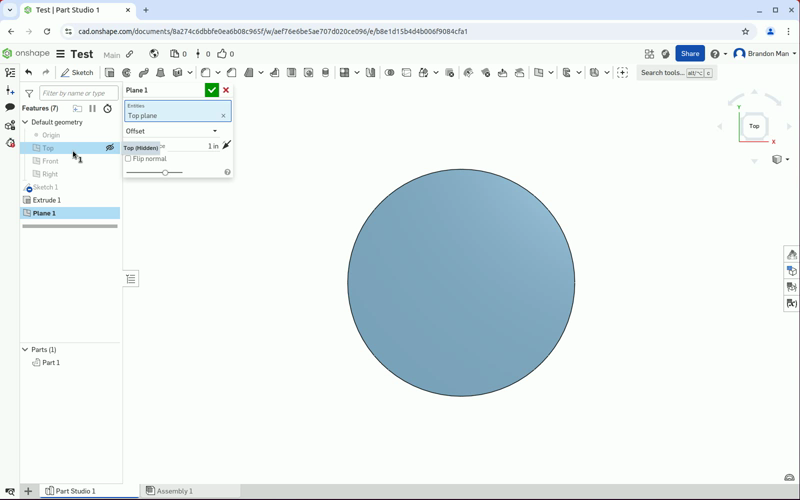
key(tab, 2)
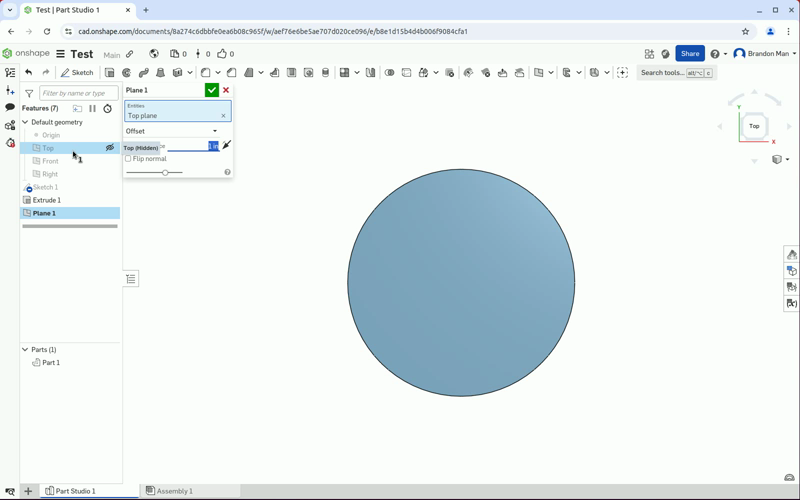
text(0.558)
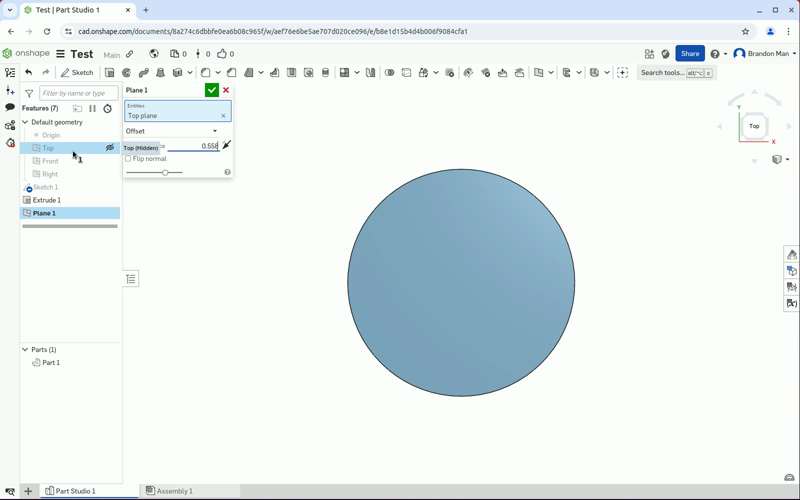
key(enter, 2)
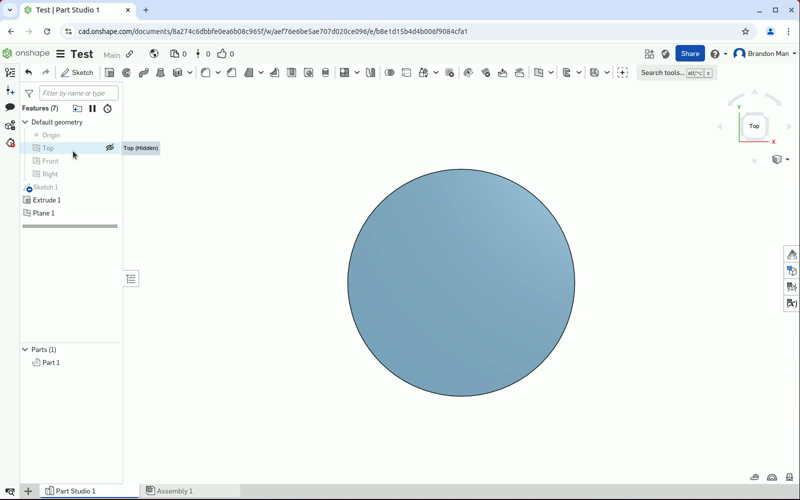
key(shift+s)
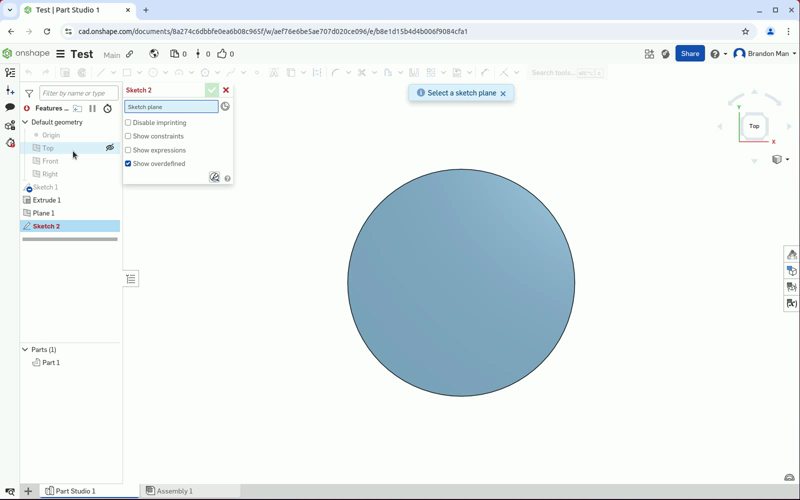
mouse_move(73, 215)
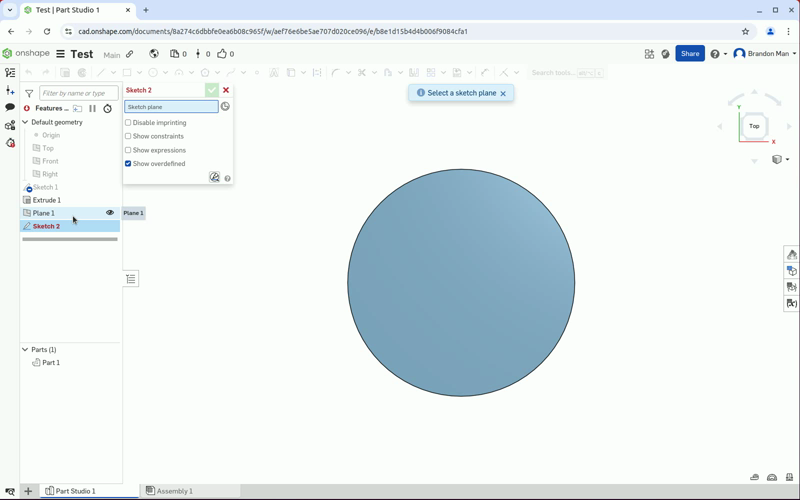
click(73, 215)
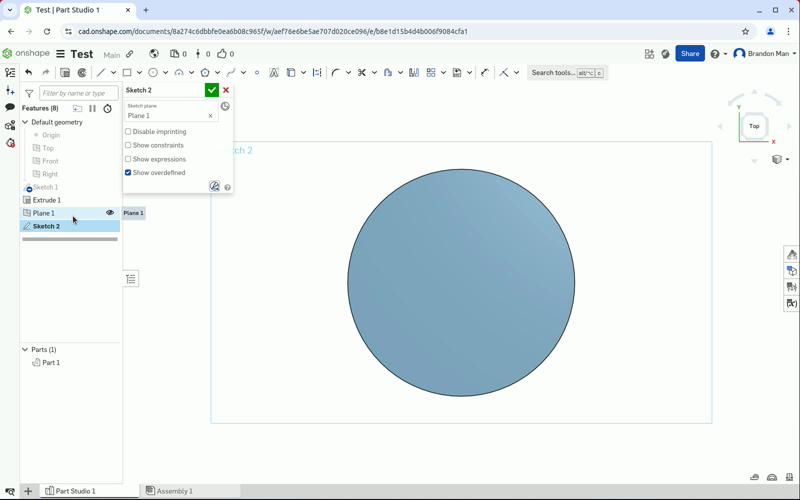
mouse_move(73, 352)
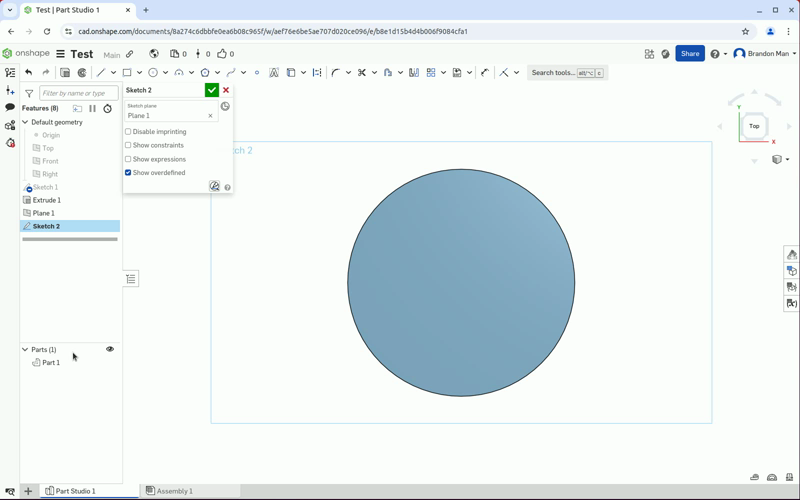
key(y)
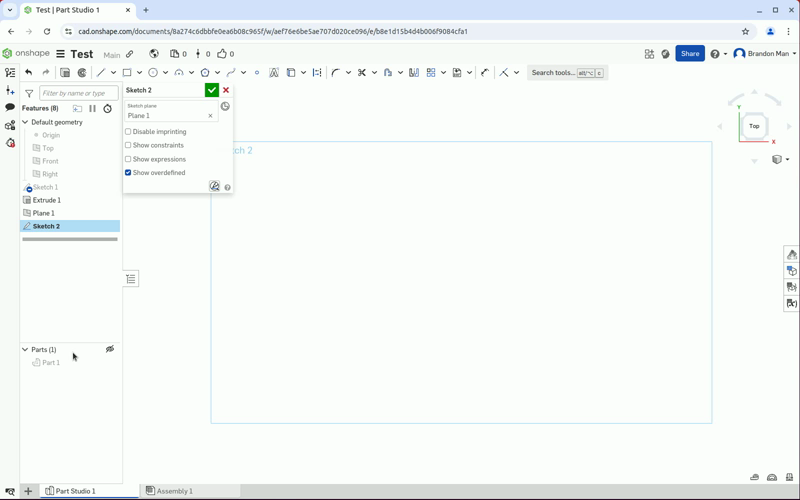
key(c)
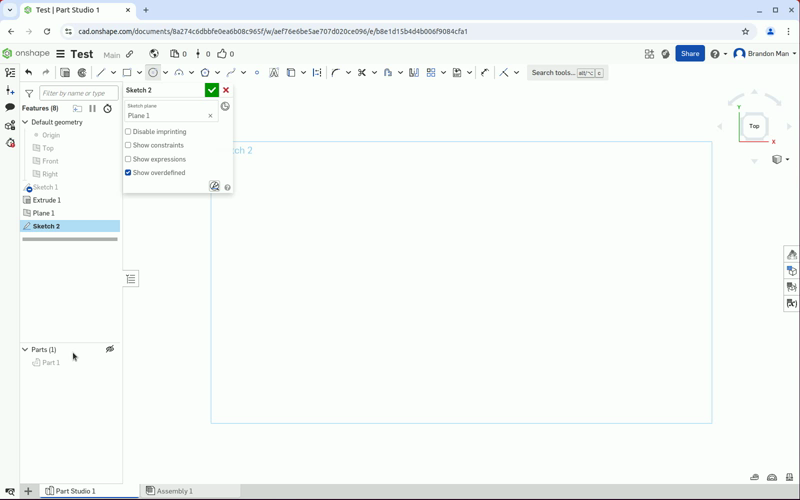
key_down(shift)
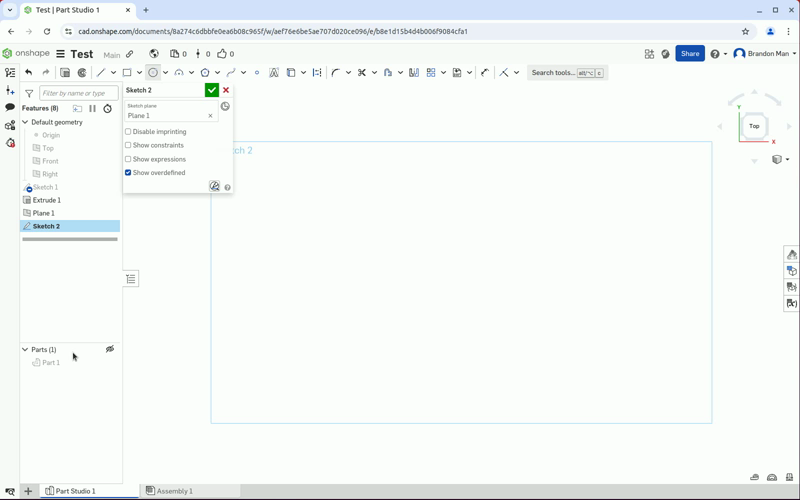
mouse_move(460, 282)
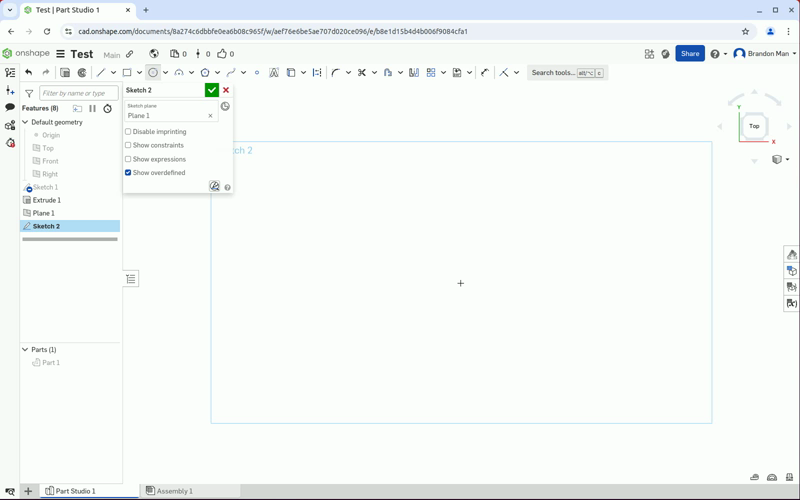
click(460, 282)
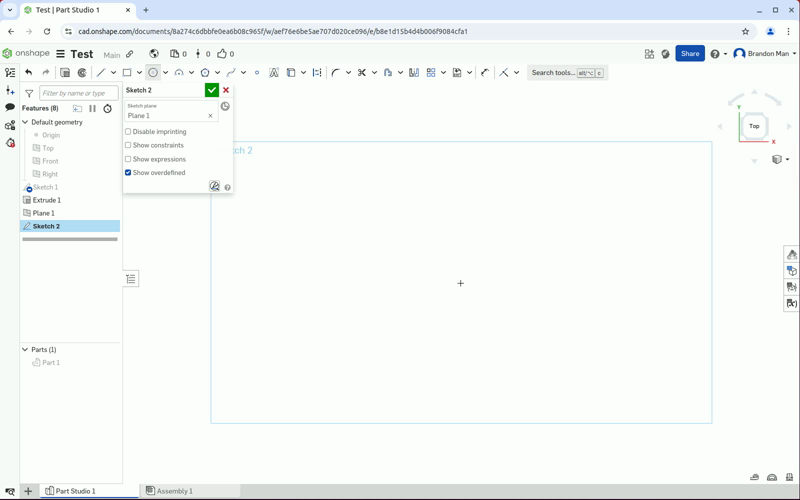
key_up(shift)
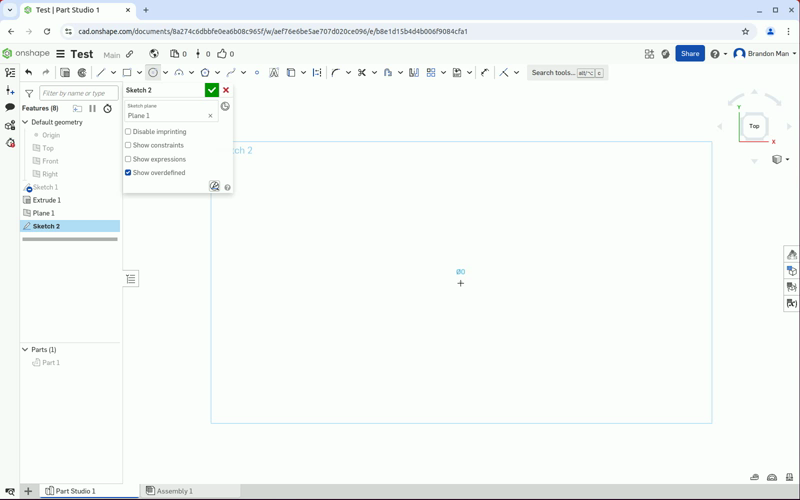
mouse_move(569, 282)
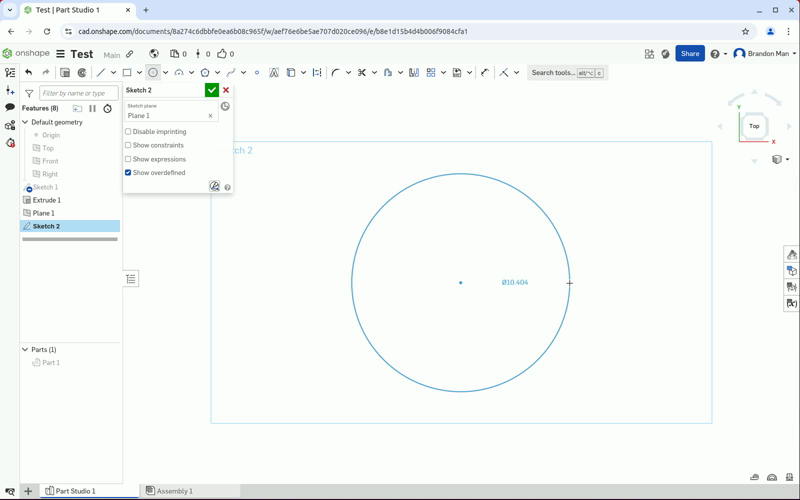
click(569, 282)
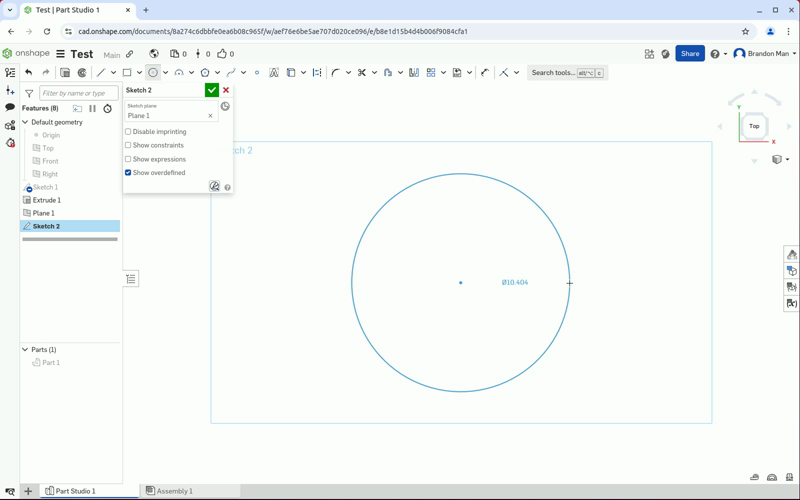
key(esc)
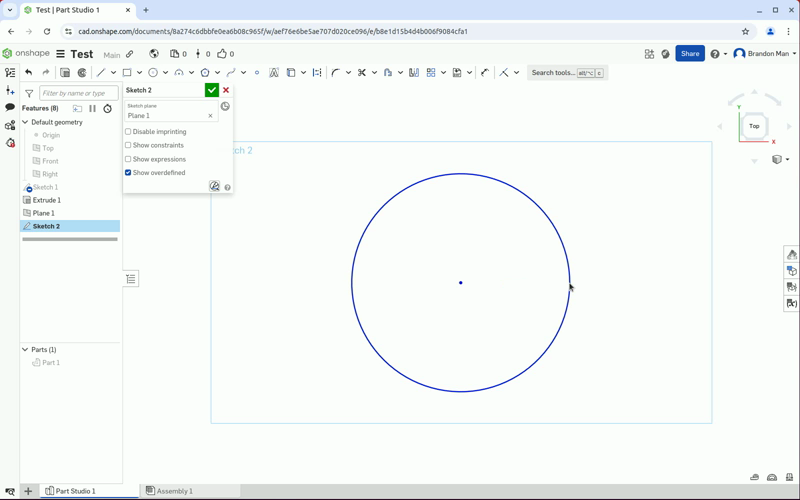
mouse_move(401, 304)
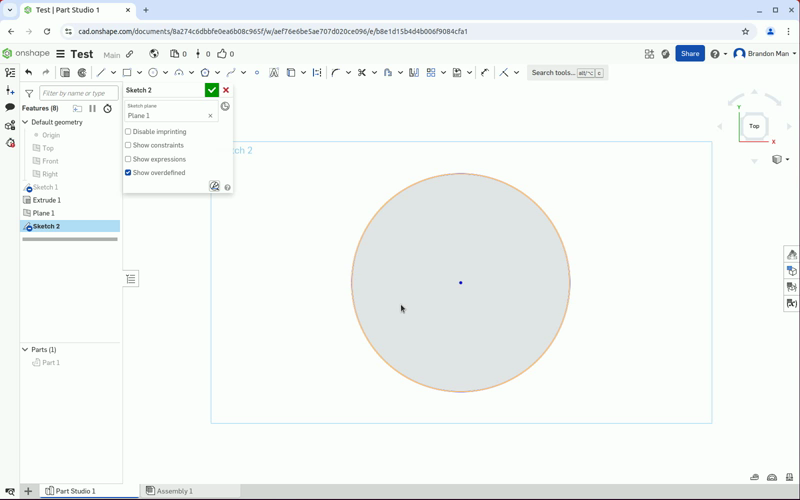
click(401, 304)
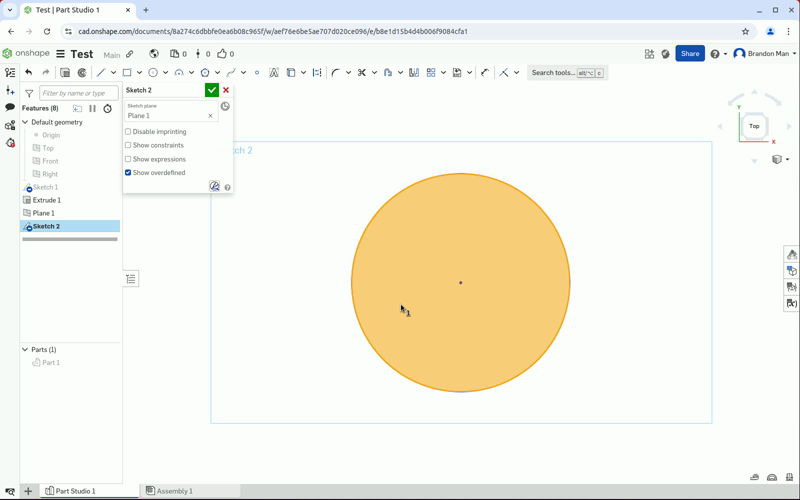
mouse_move(73, 352)
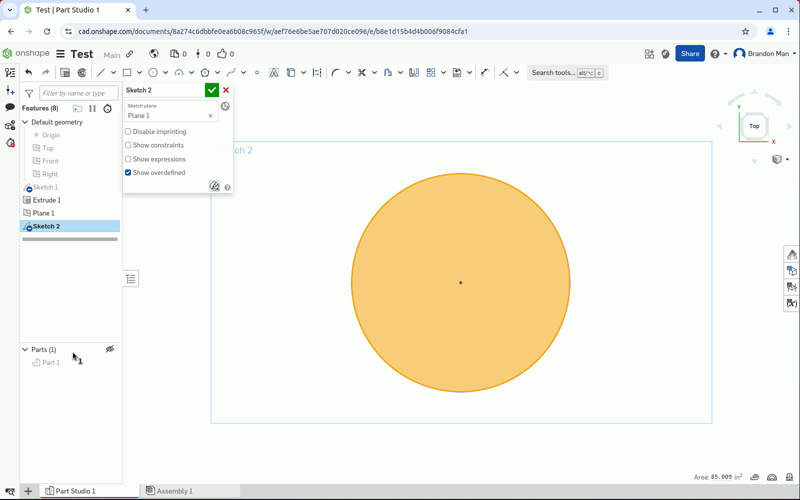
key(shift+y)
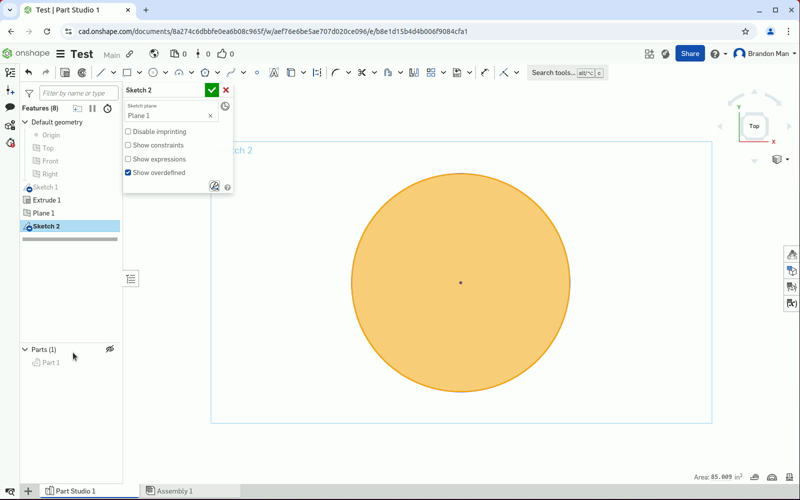
key(shift+e)
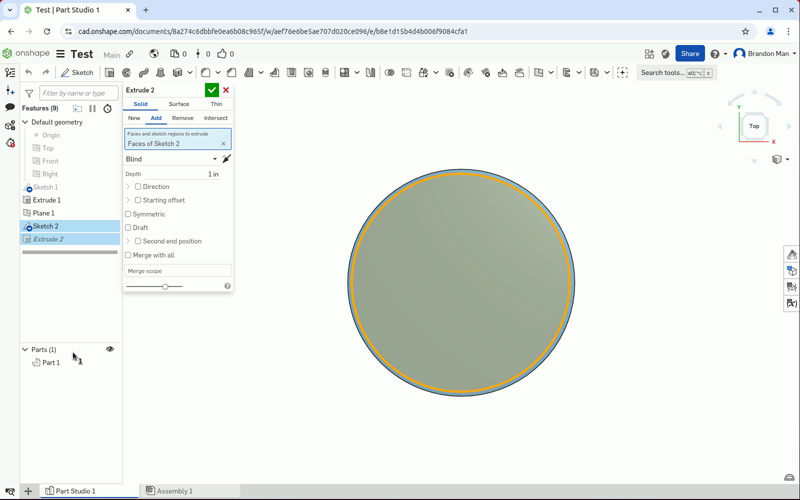
mouse_move(143, 106)
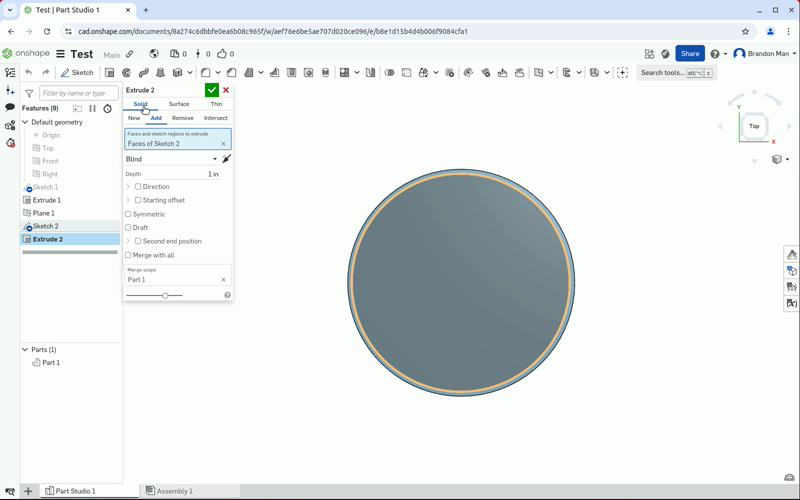
click(143, 106)
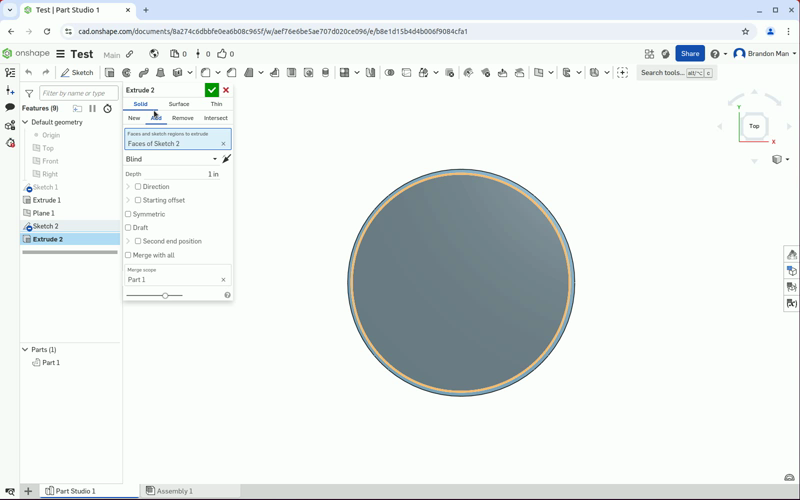
mouse_move(186, 120)
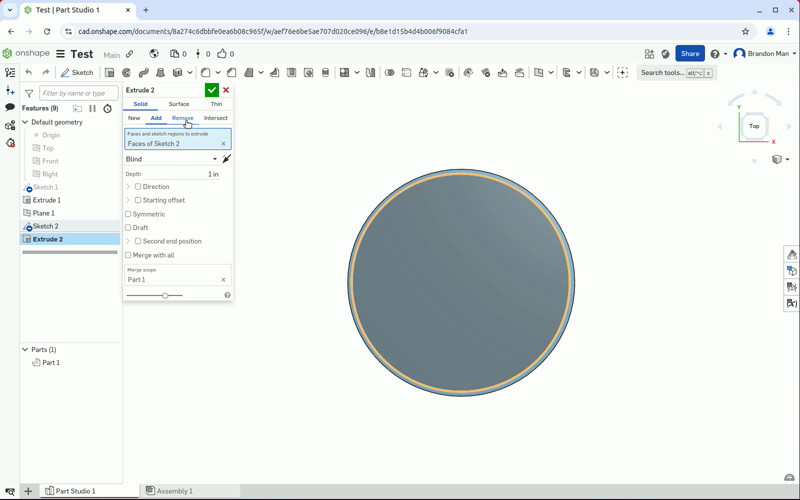
click(186, 120)
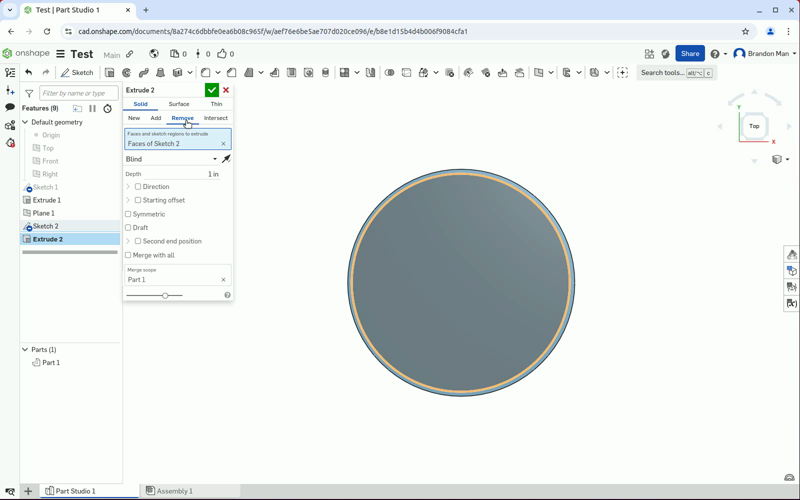
key(tab, 4)
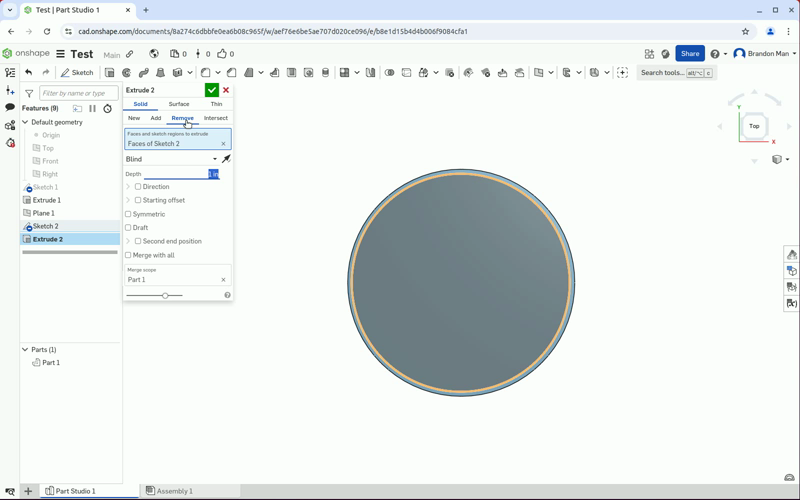
text(0.224)
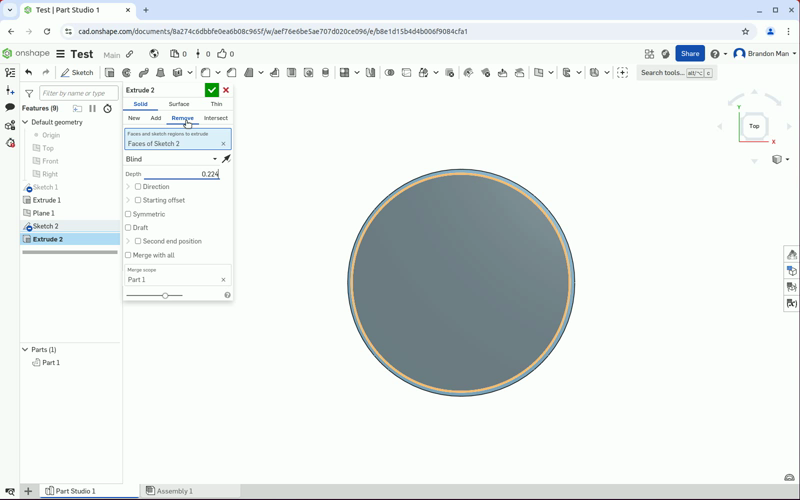
key(tab, 6)
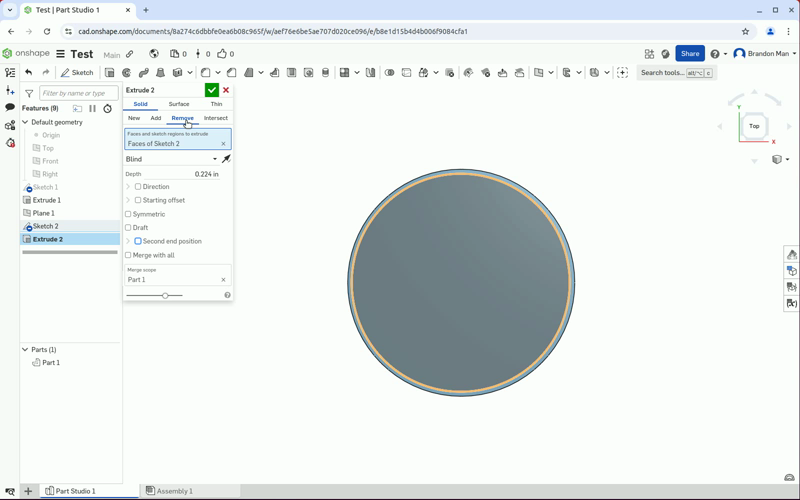
key(space)
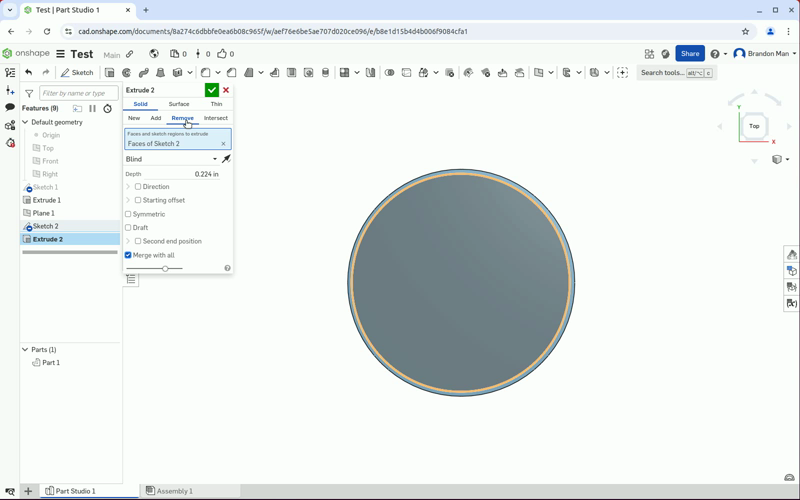
key(enter)
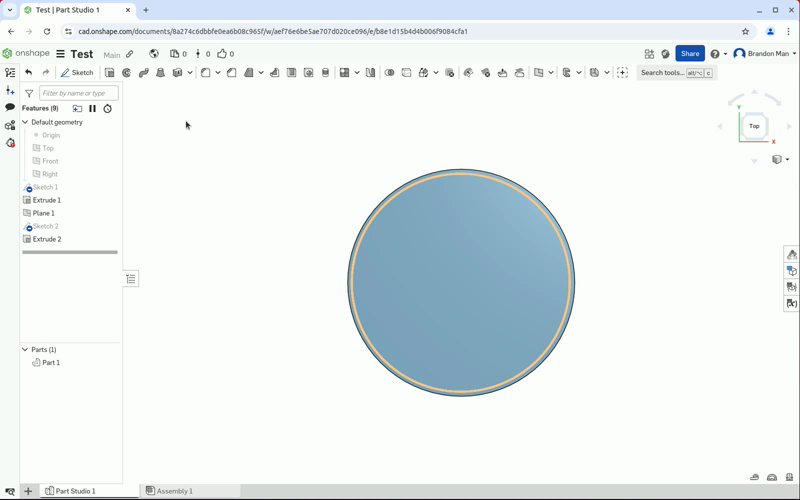
key(shift+h)
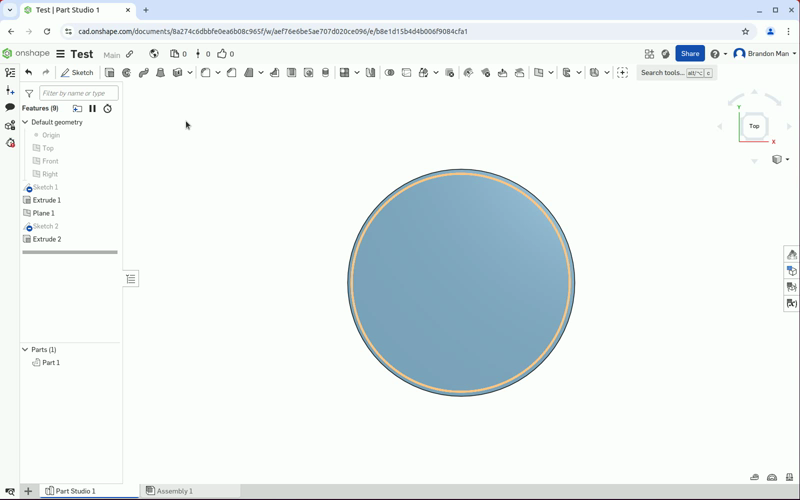
key(shift+h)
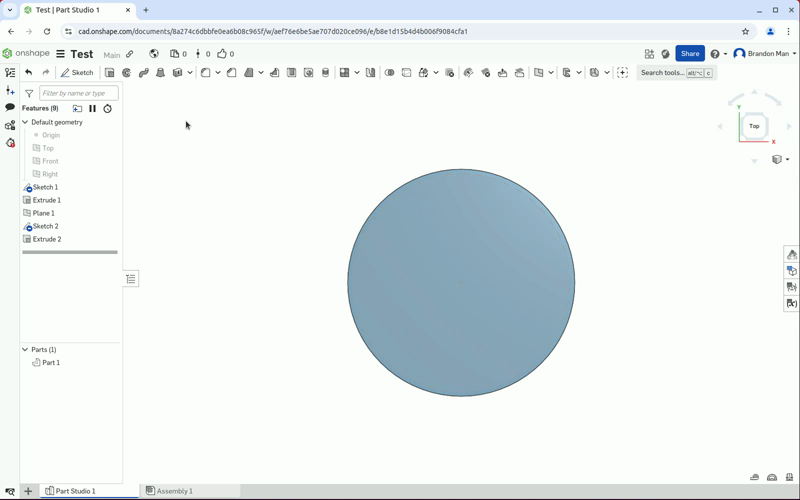
key(shift+7)
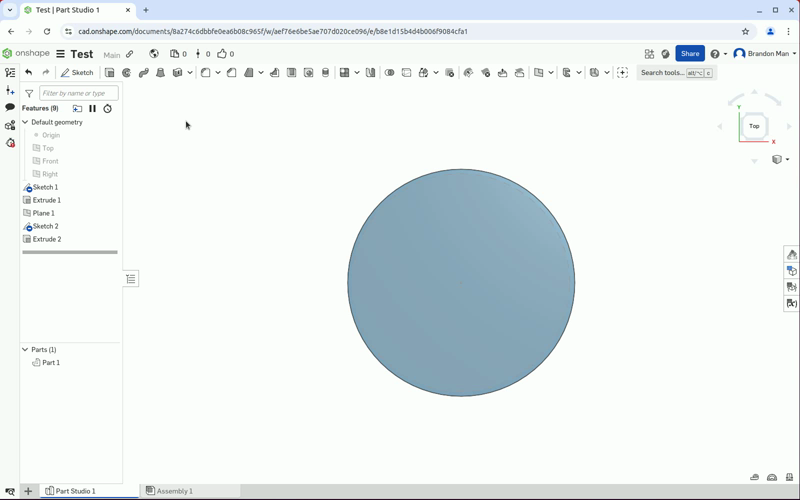
key(up, 3)
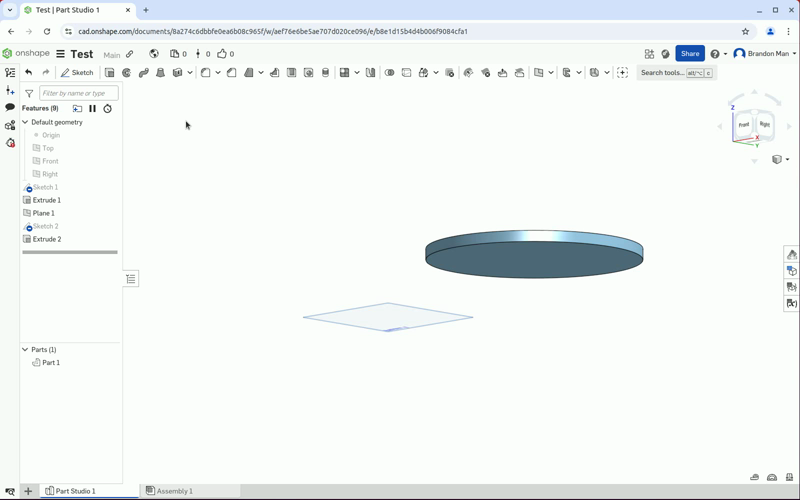
key(left, 3)
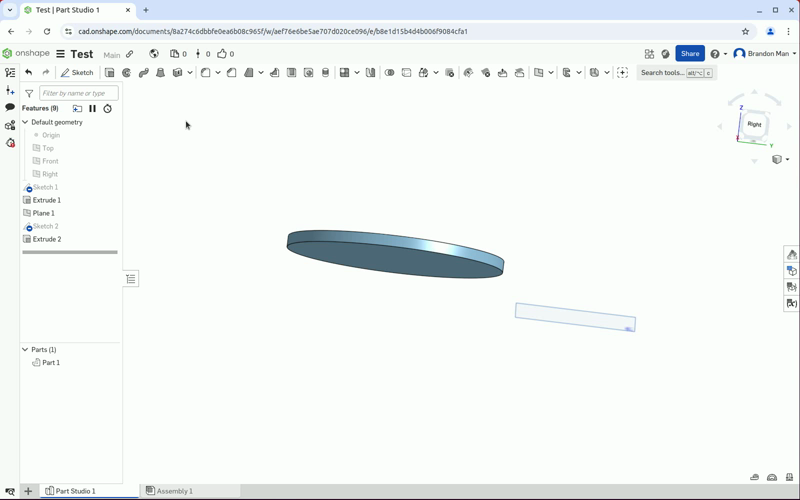
key(right, 3)
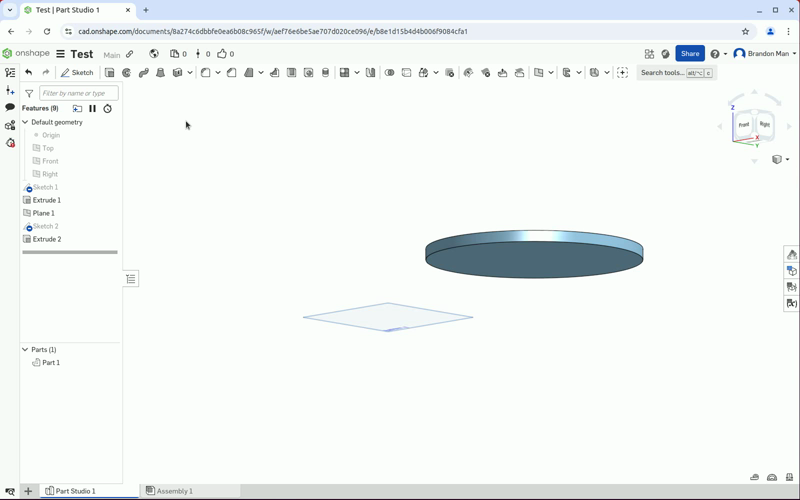
key(down, 3)
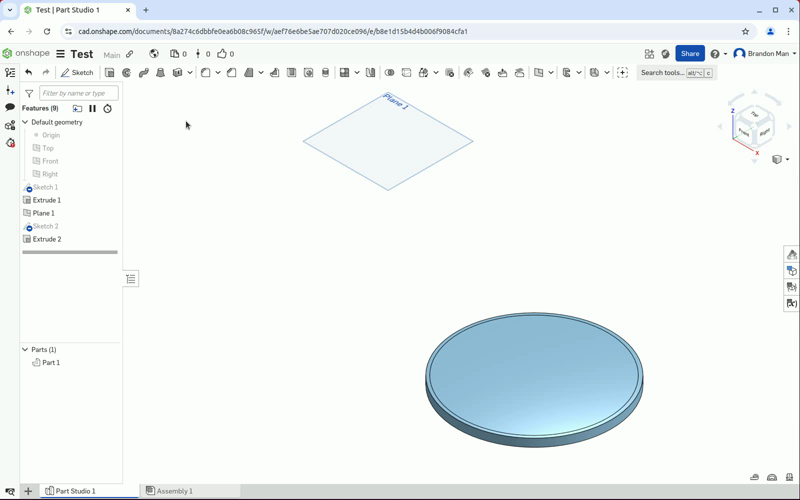
mouse_move(73, 189)
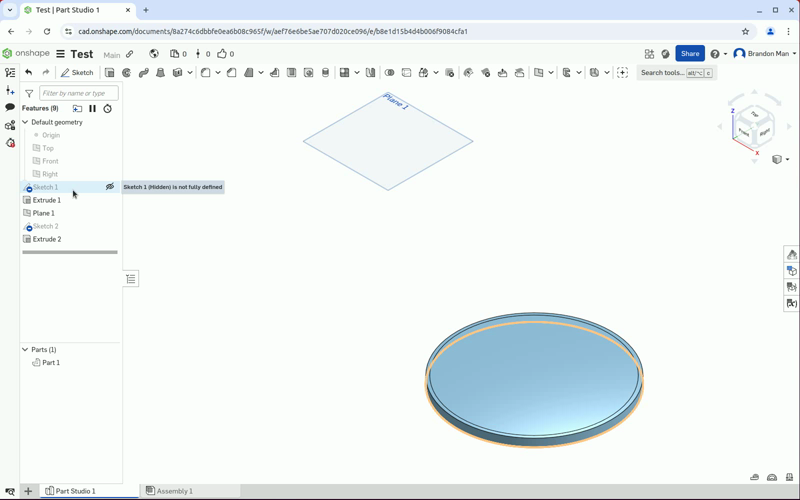
click(73, 189)